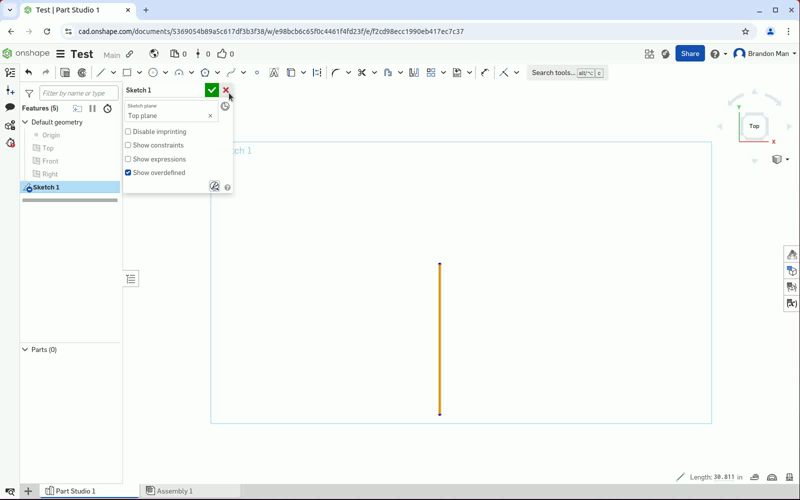
key(shift+h)
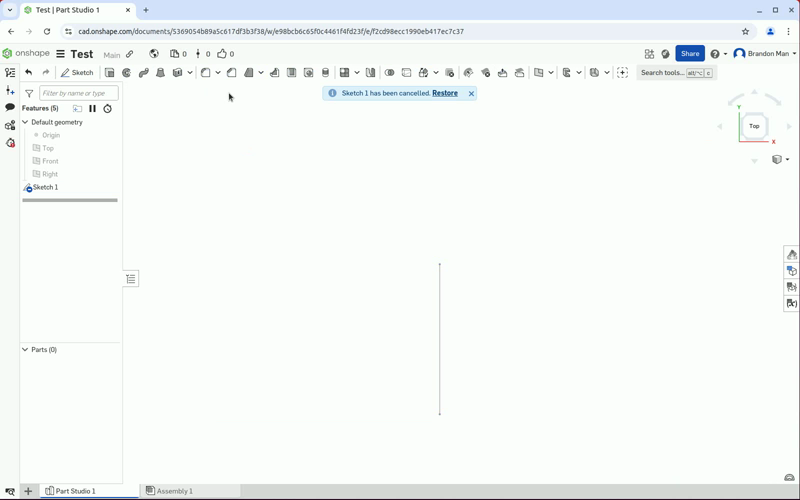
key(shift+s)
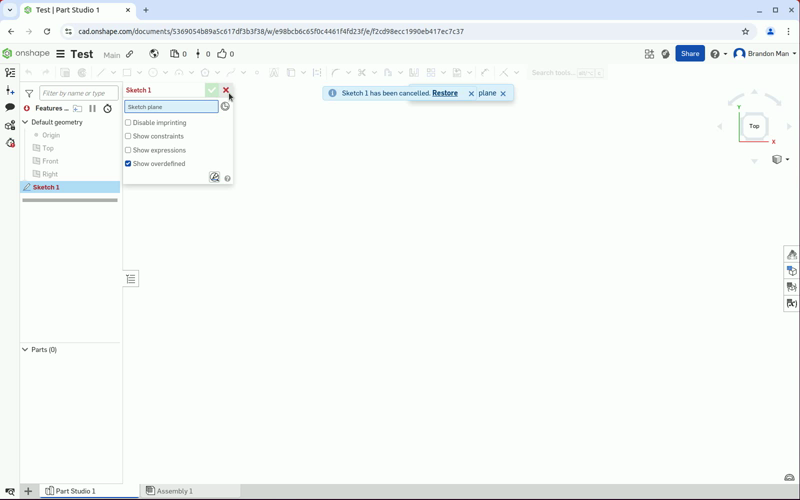
mouse_move(73, 150)
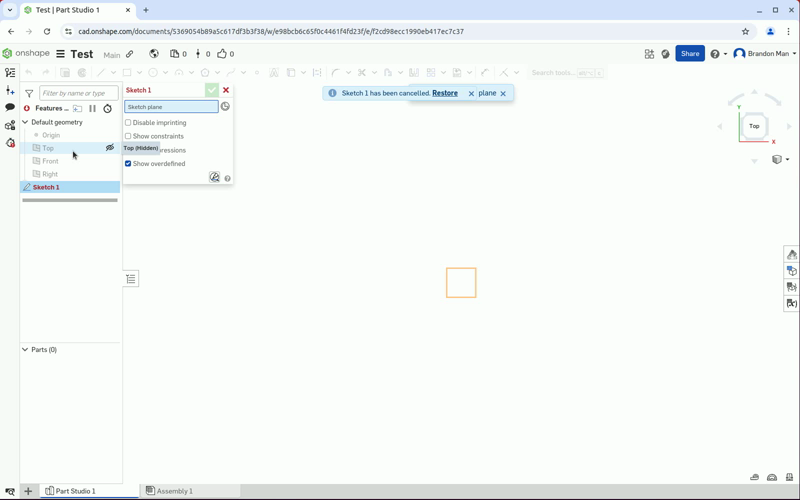
click(73, 150)
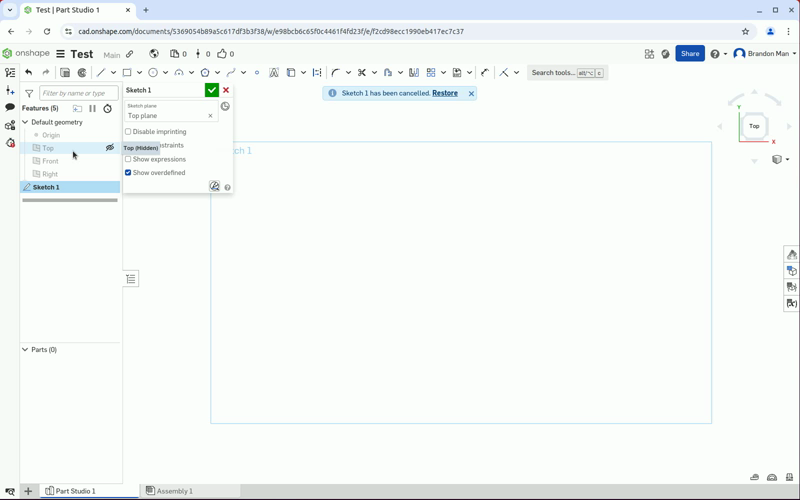
mouse_move(73, 352)
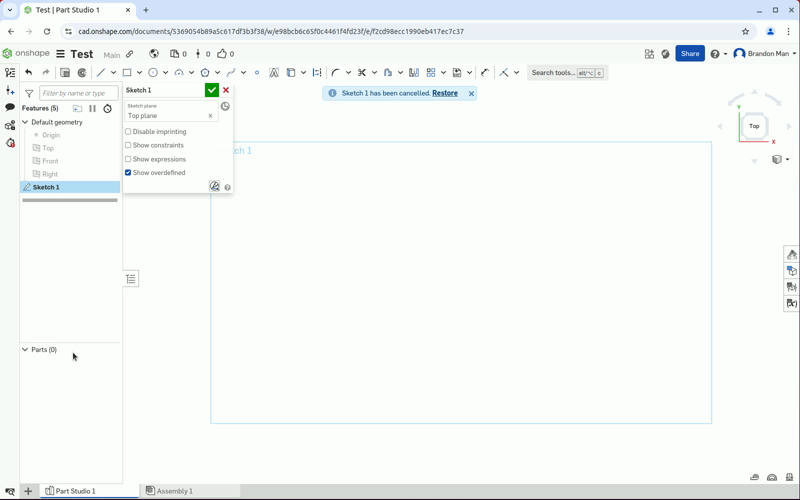
key(y)
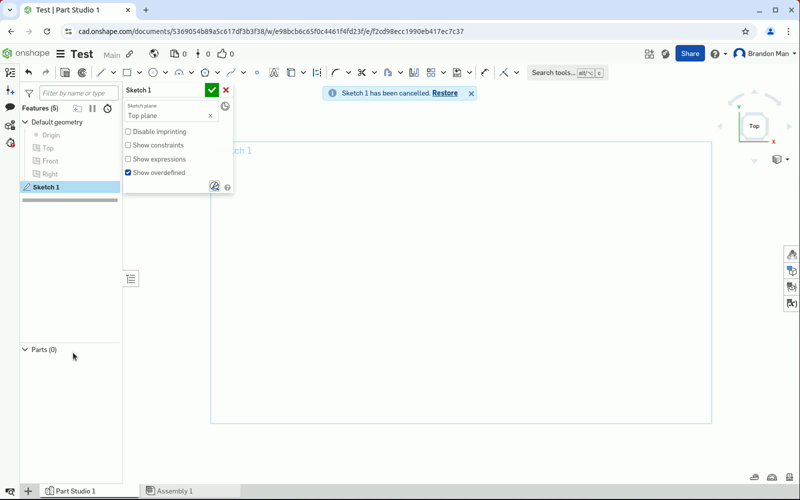
key(c)
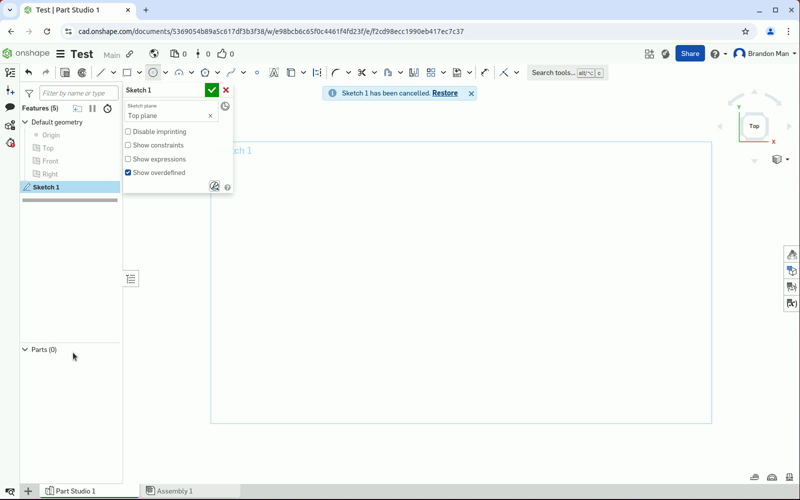
key_down(shift)
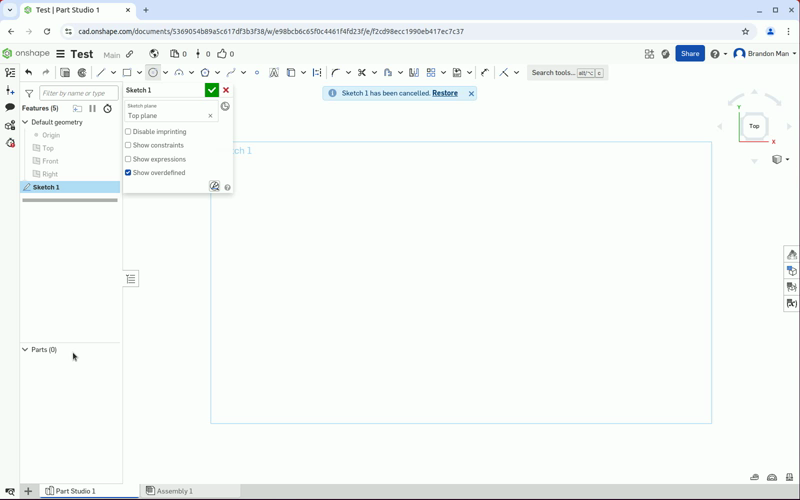
mouse_move(461, 282)
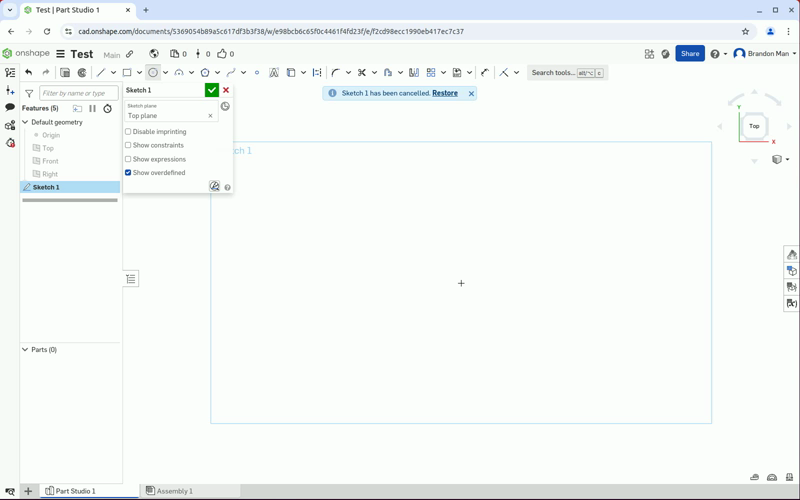
click(461, 282)
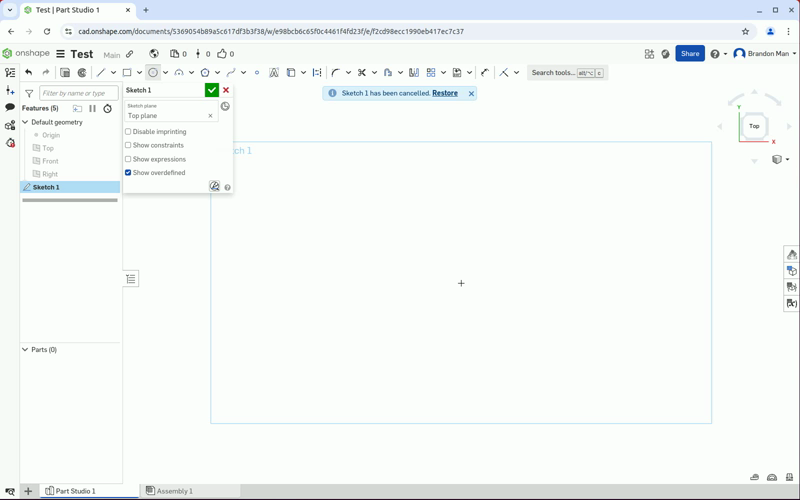
key_up(shift)
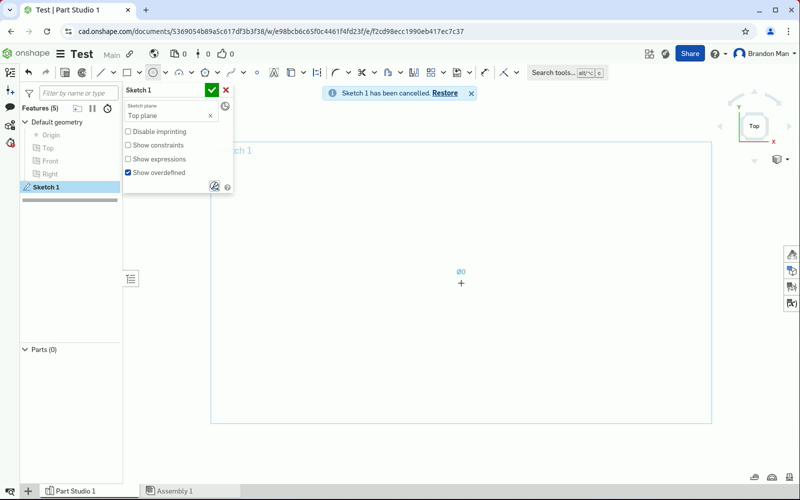
mouse_move(559, 282)
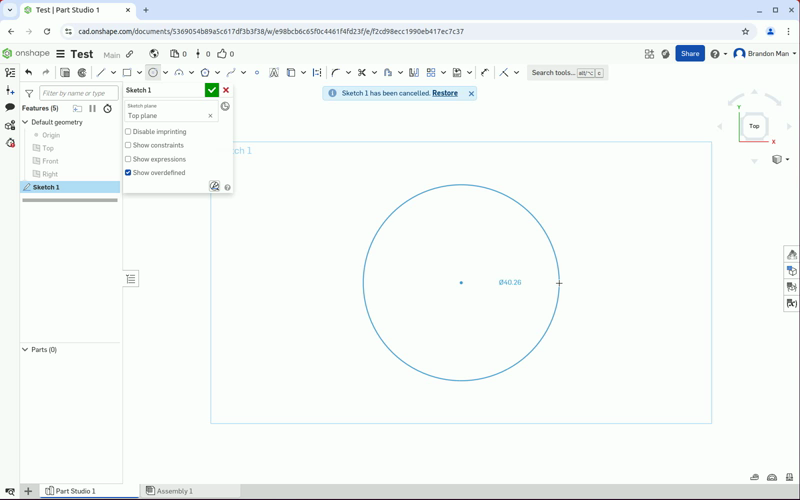
click(559, 282)
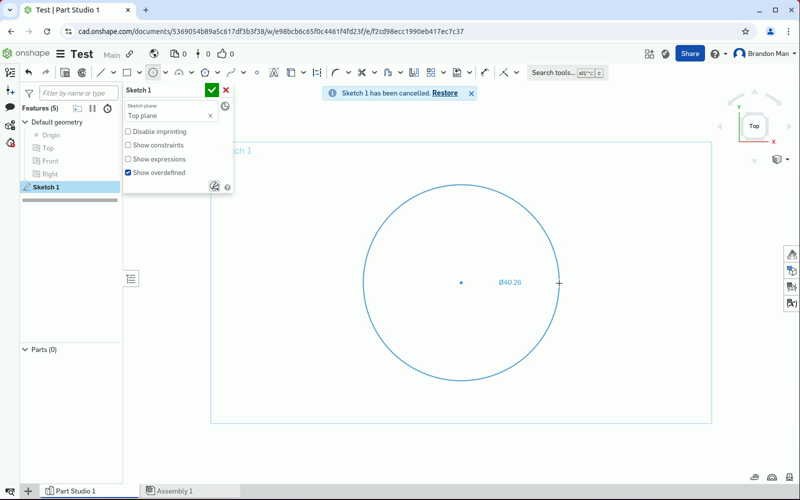
key(esc)
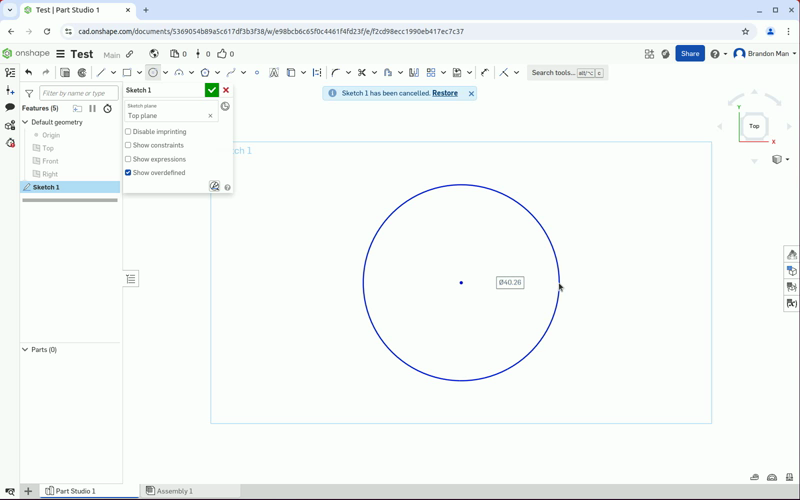
key(c)
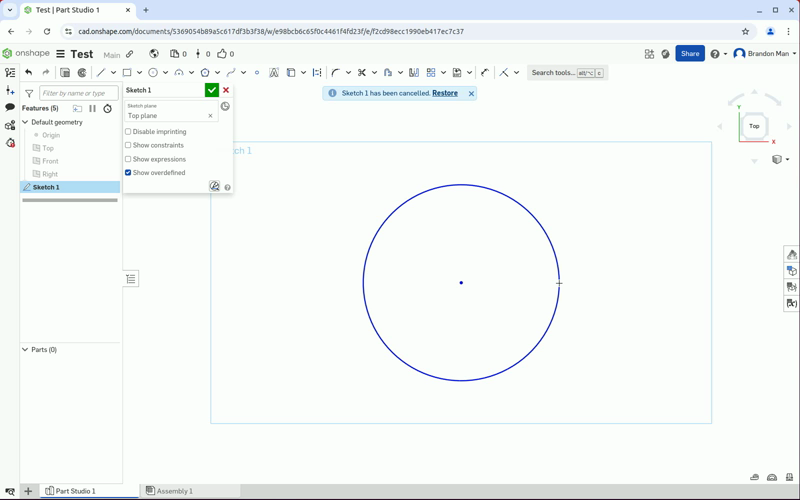
key_down(shift)
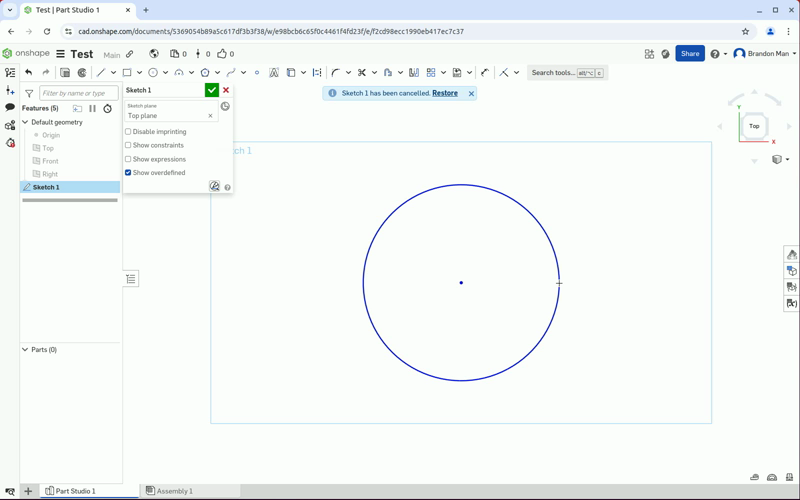
mouse_move(461, 282)
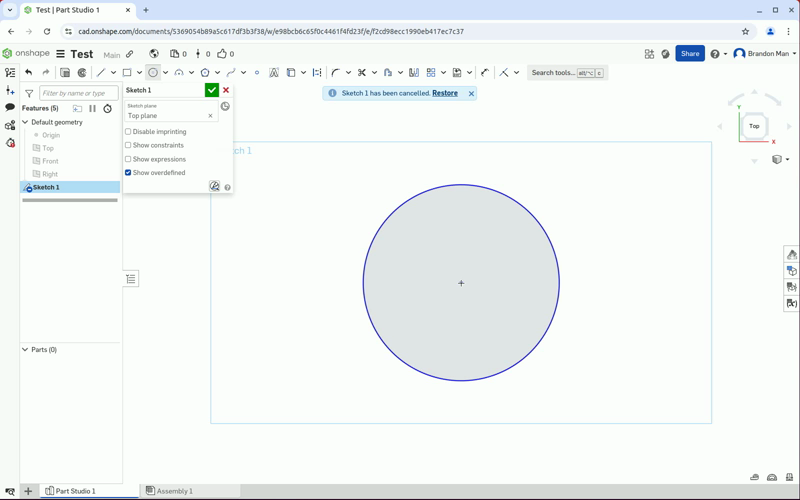
click(461, 282)
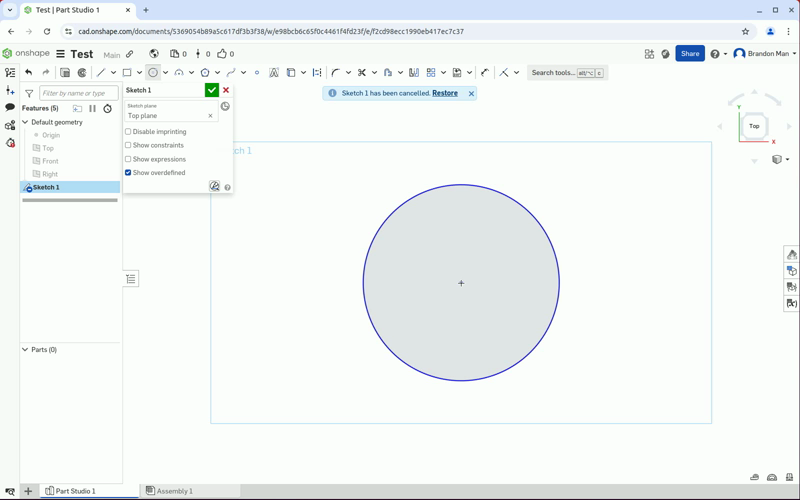
key_up(shift)
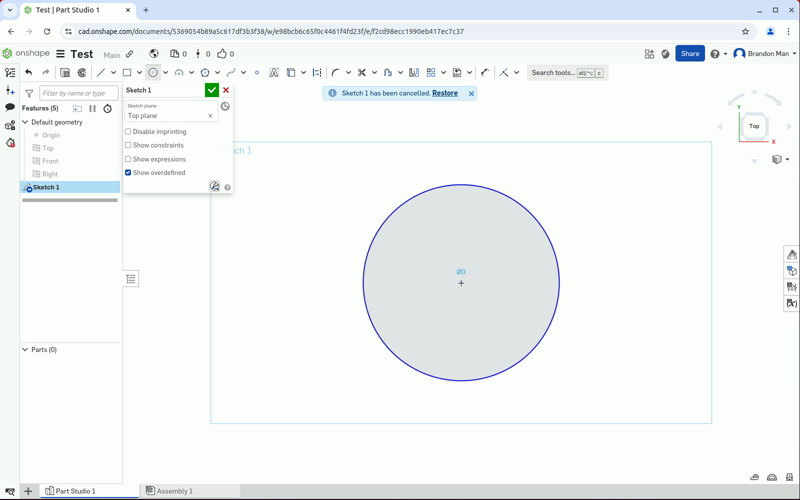
mouse_move(549, 282)
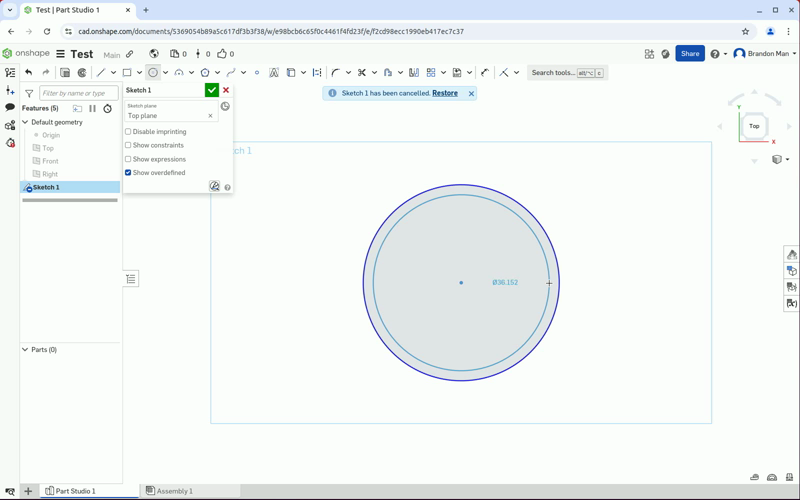
click(549, 282)
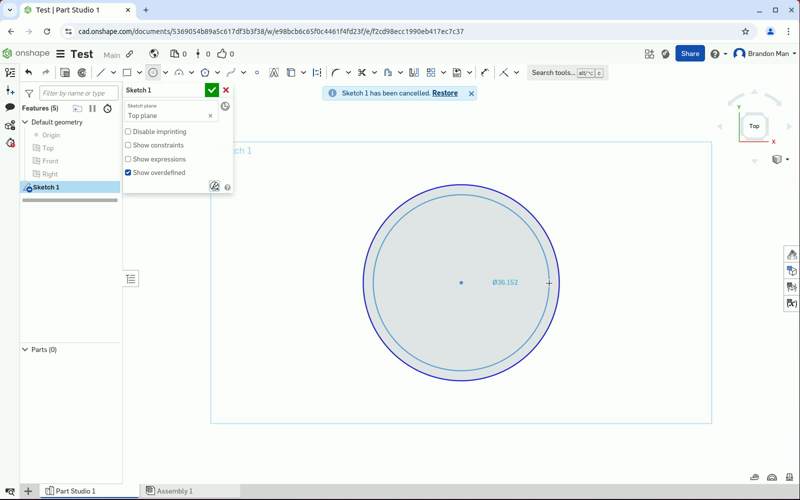
key(esc)
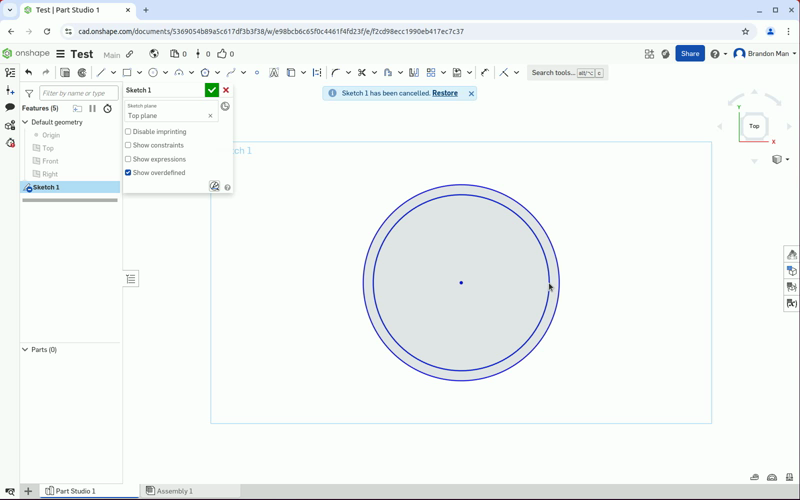
mouse_move(381, 235)
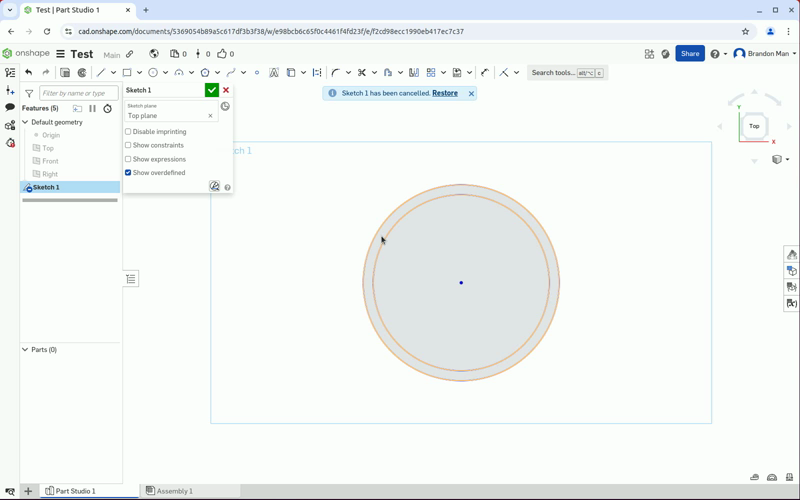
click(381, 235)
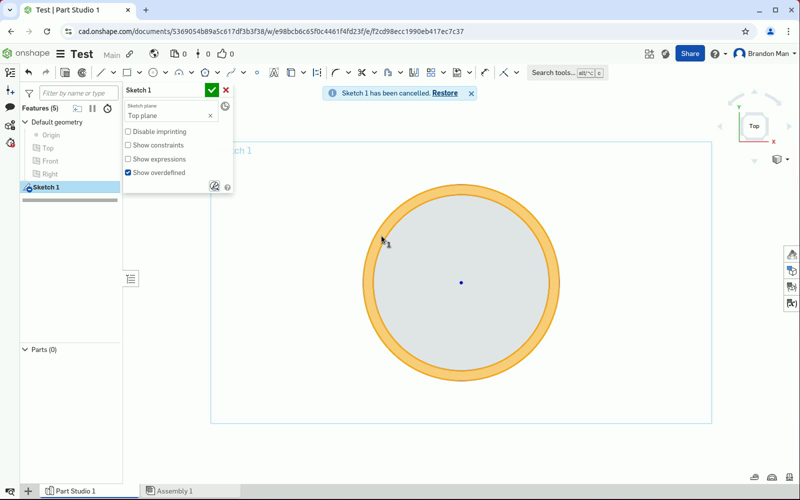
mouse_move(73, 352)
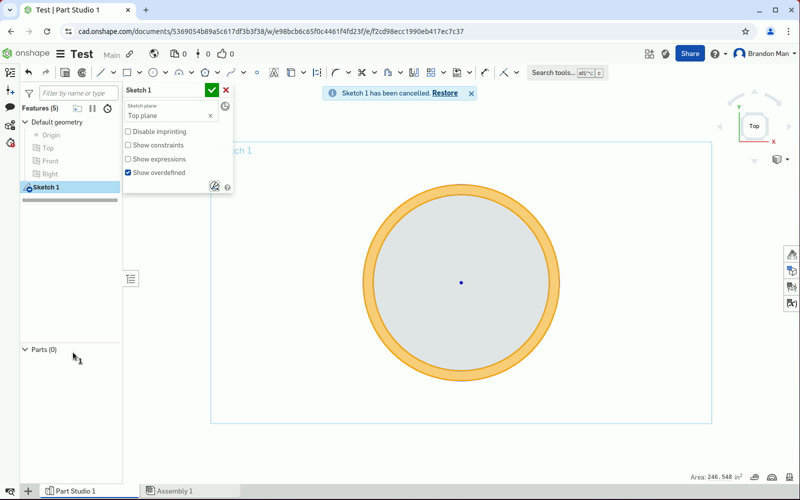
key(shift+y)
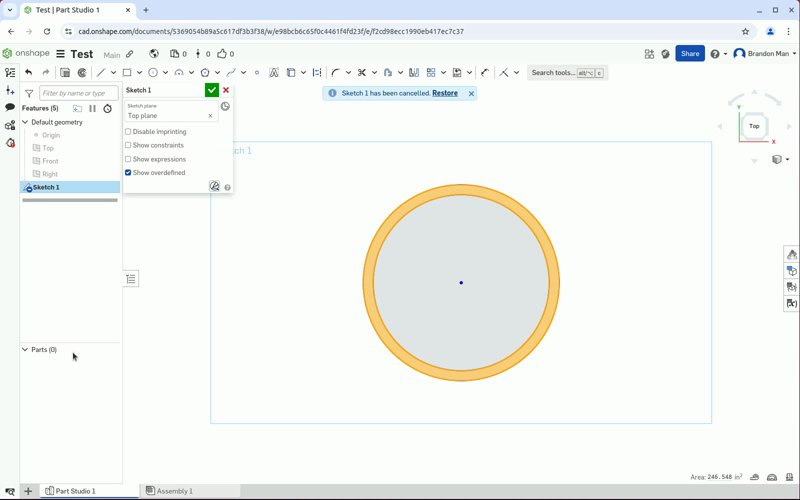
key(shift+e)
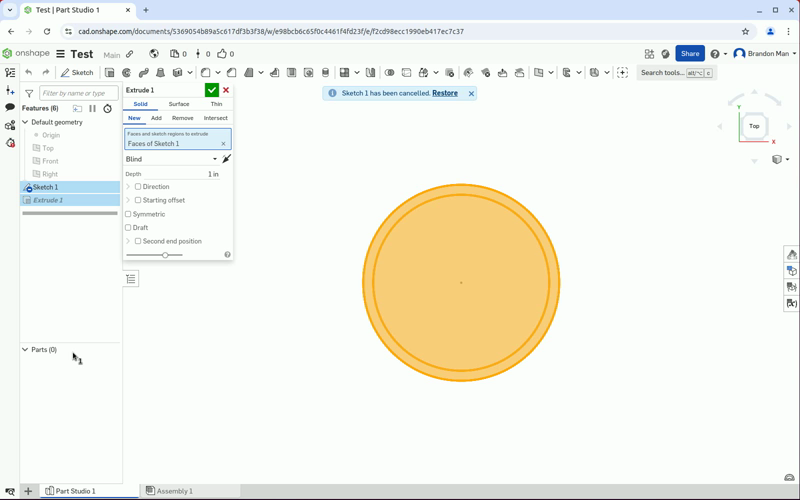
mouse_move(143, 106)
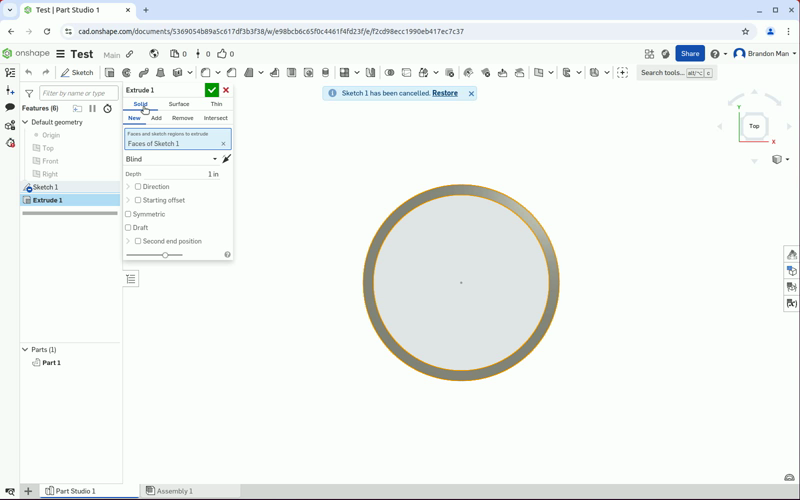
click(143, 106)
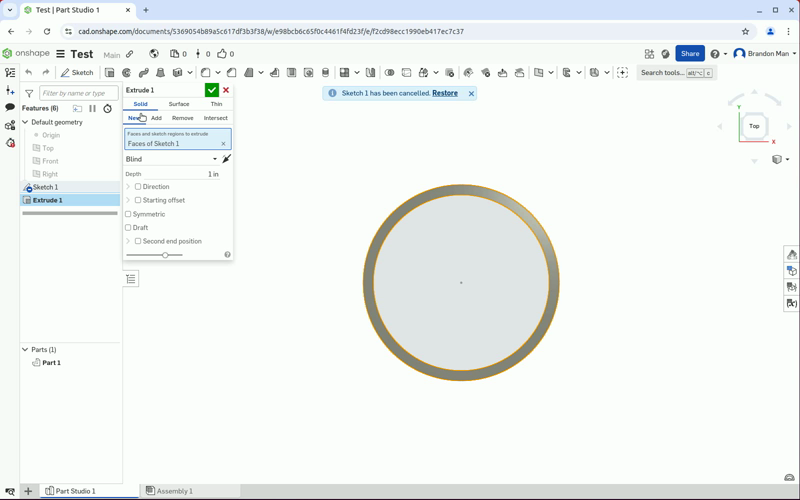
mouse_move(137, 120)
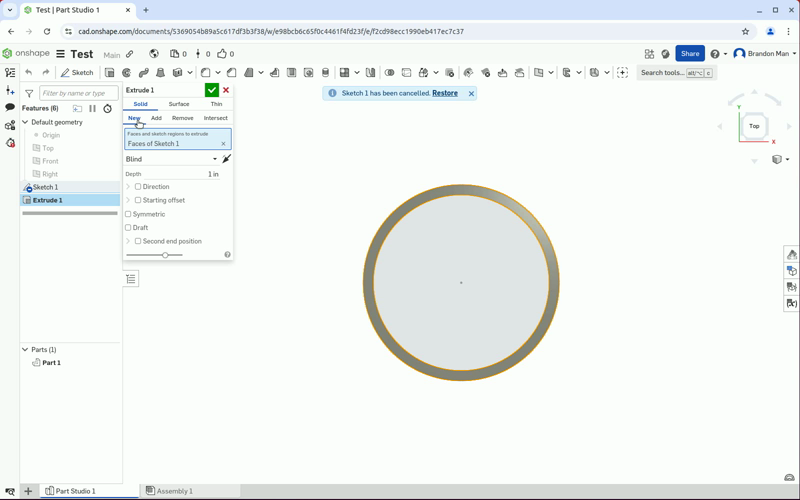
click(137, 120)
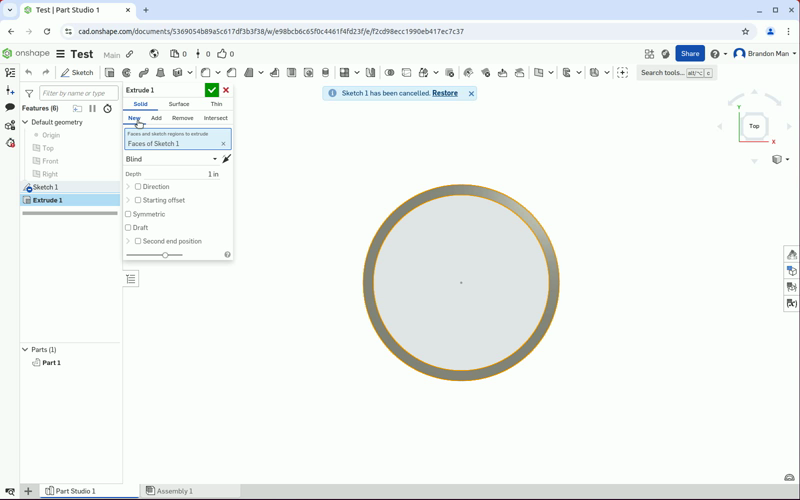
key(tab, 4)
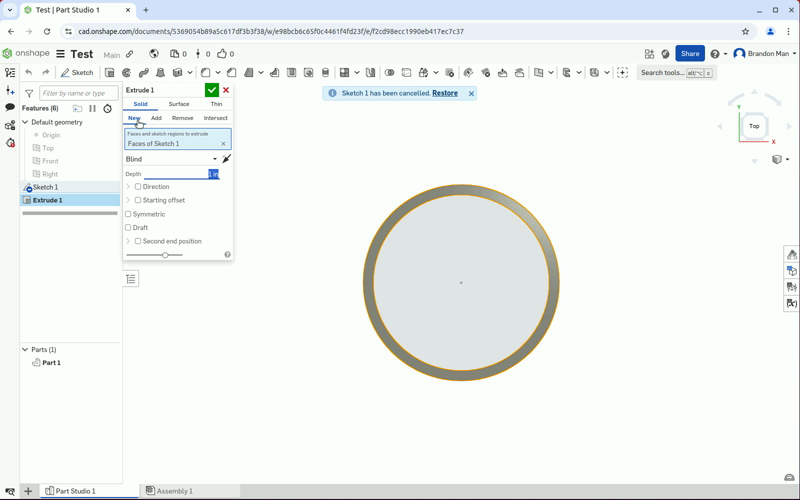
text(23.108)
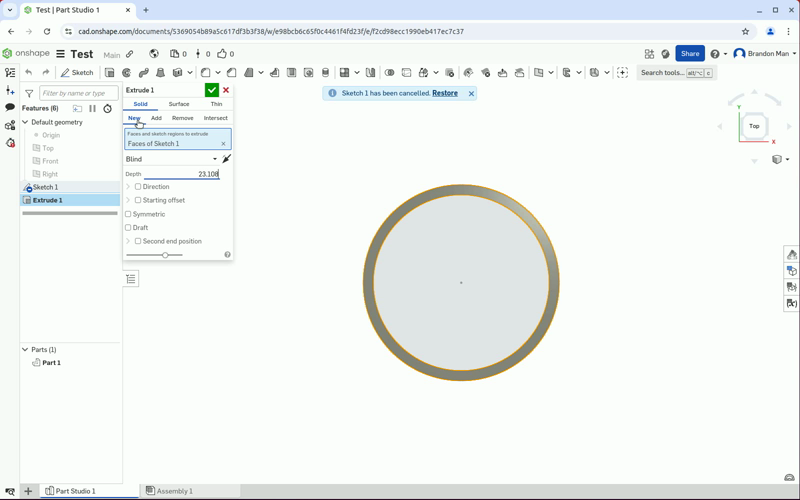
key(enter)
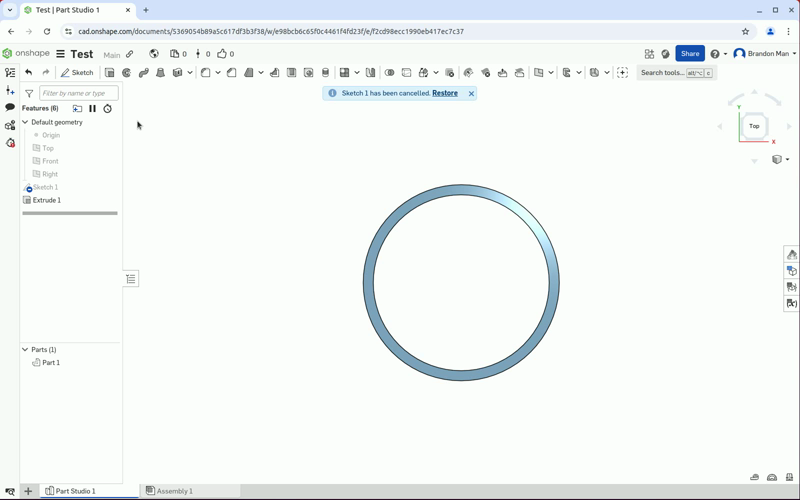
key(shift+h)
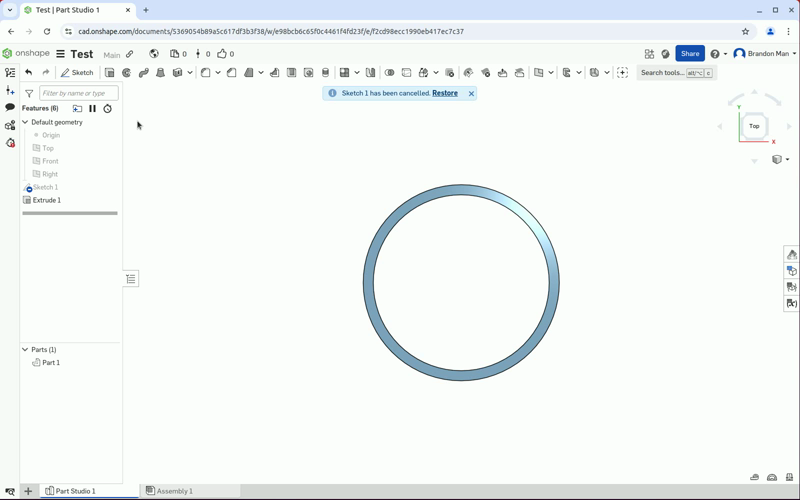
key(shift+h)
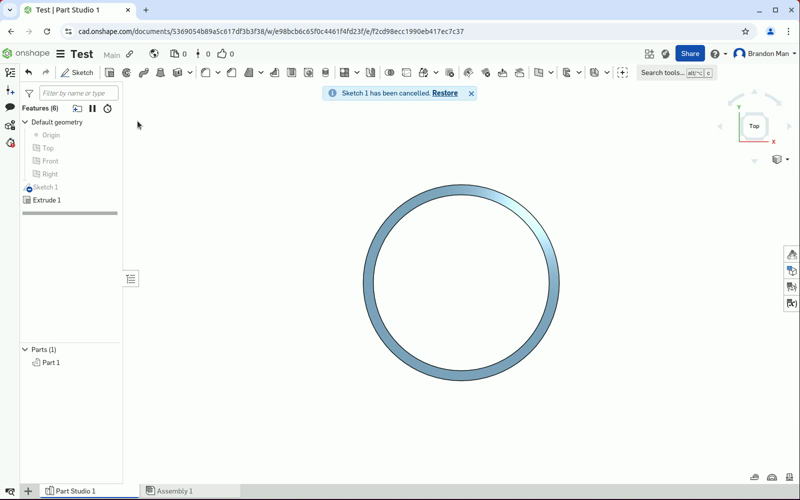
mouse_move(73, 189)
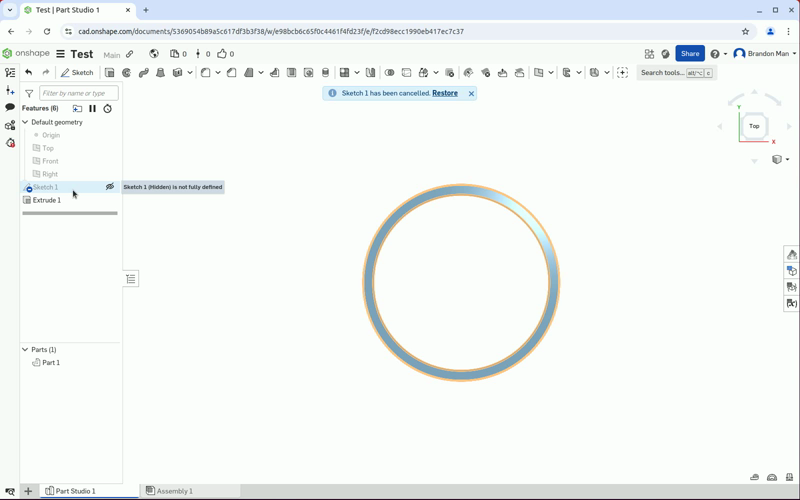
click(73, 189)
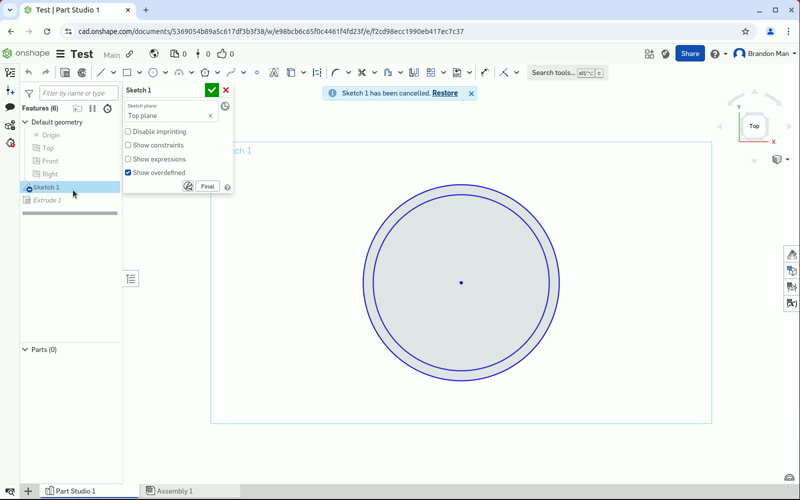
mouse_move(229, 92)
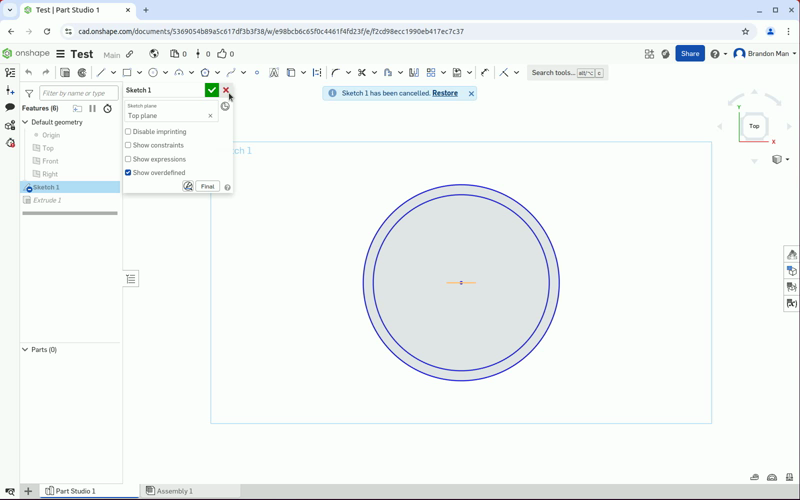
click(229, 92)
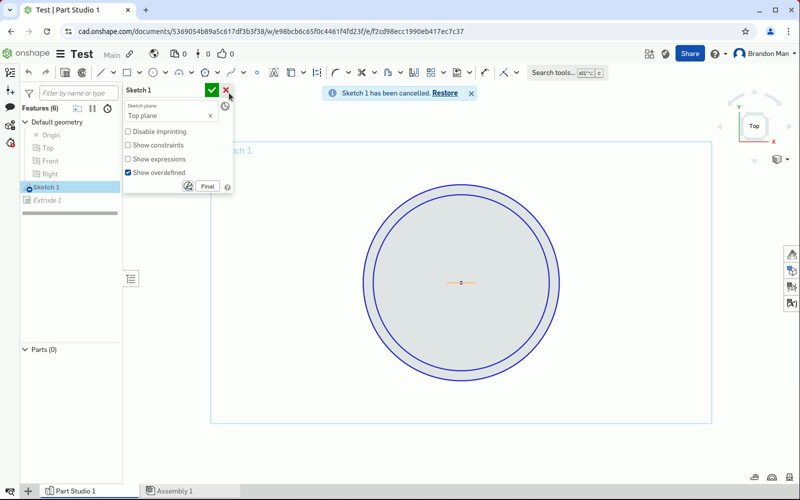
key(shift+s)
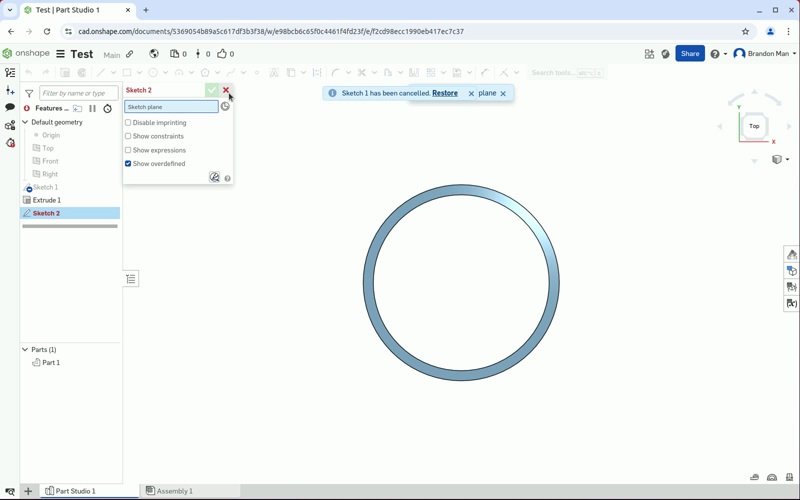
mouse_move(73, 150)
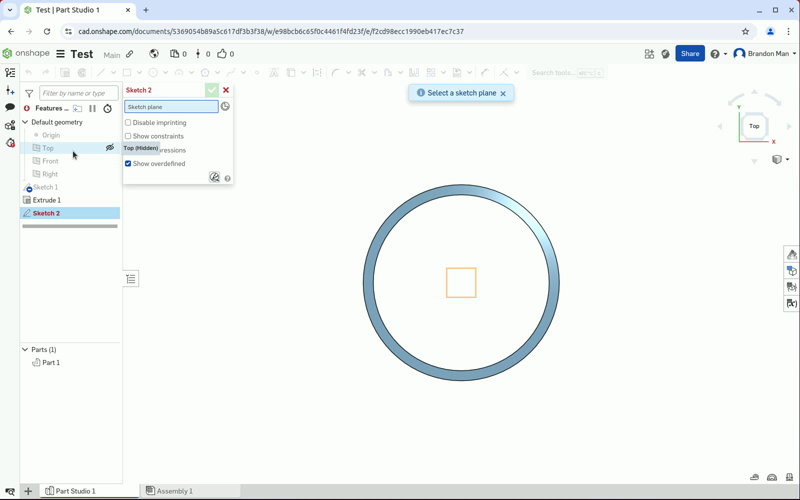
click(73, 150)
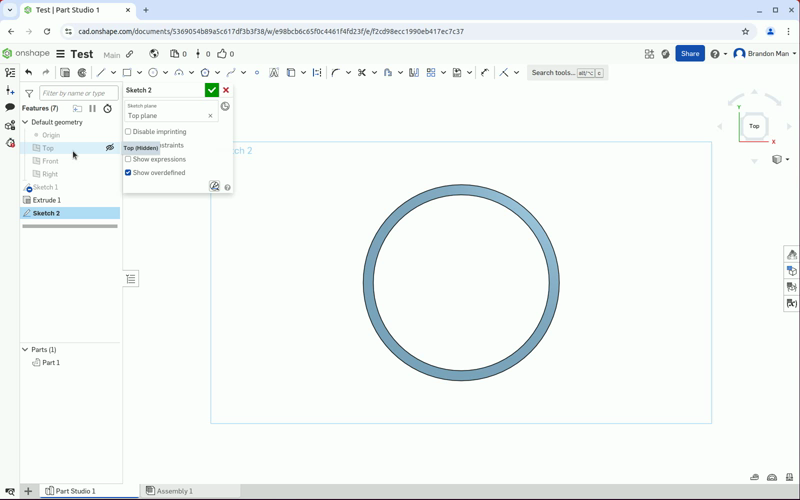
mouse_move(73, 352)
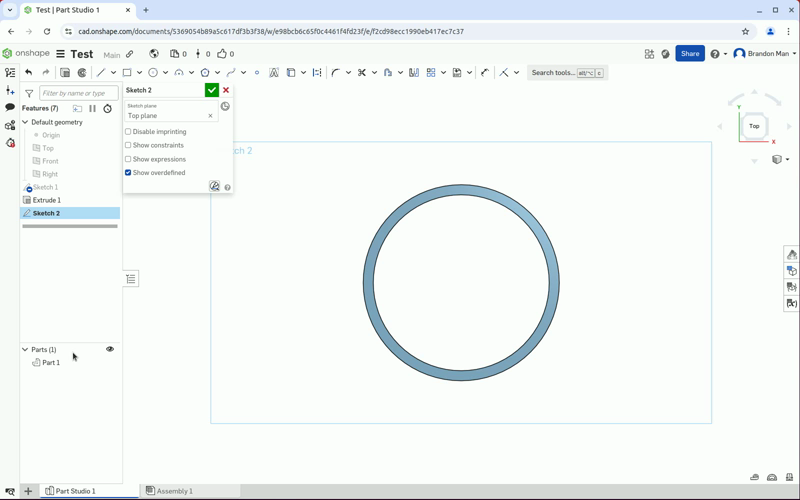
key(y)
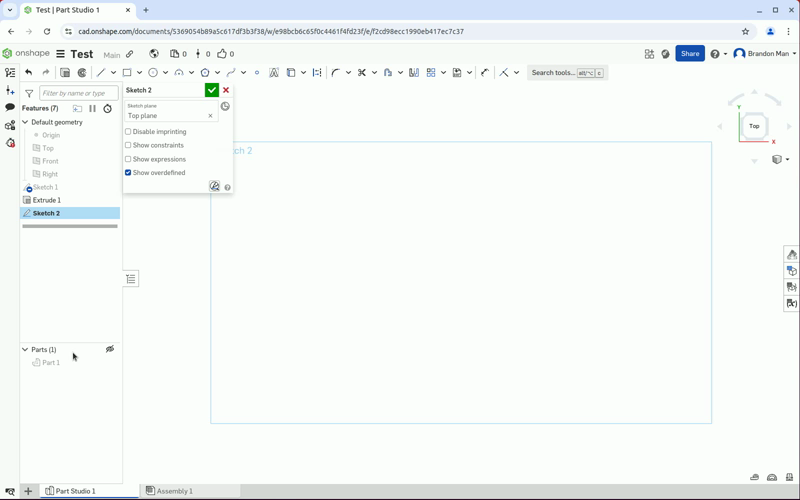
key(c)
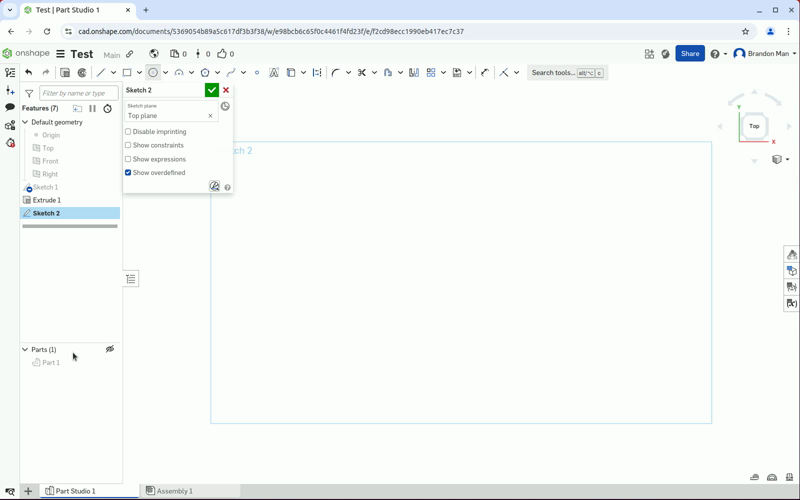
key_down(shift)
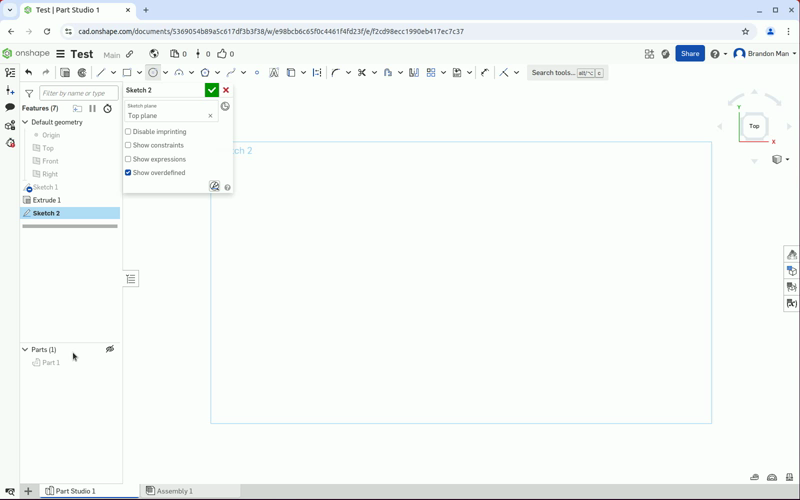
mouse_move(461, 282)
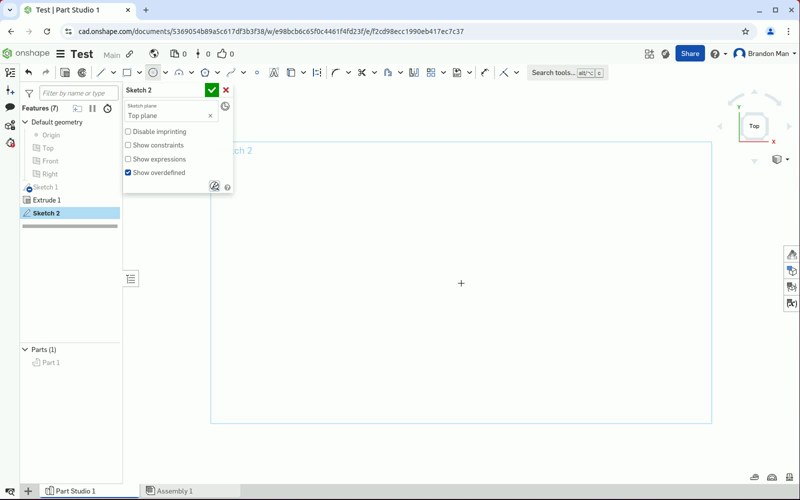
click(461, 282)
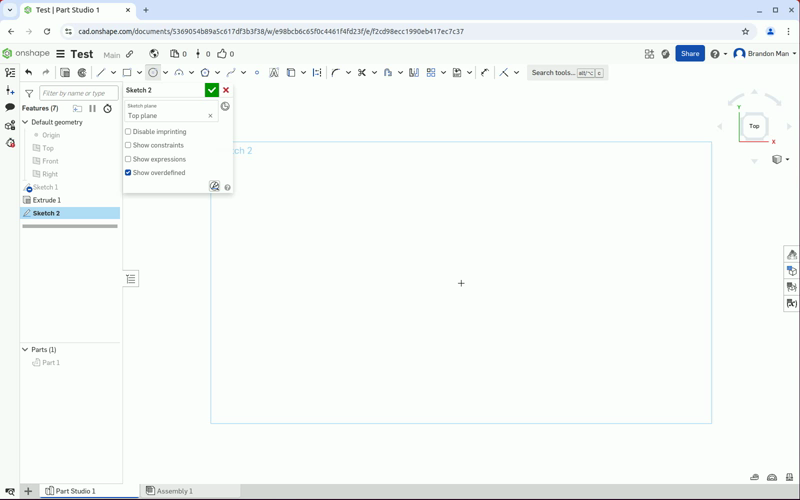
key_up(shift)
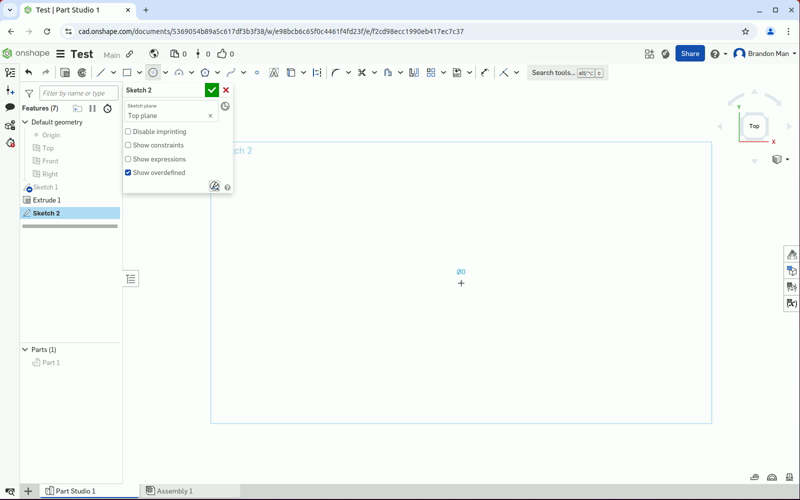
mouse_move(559, 282)
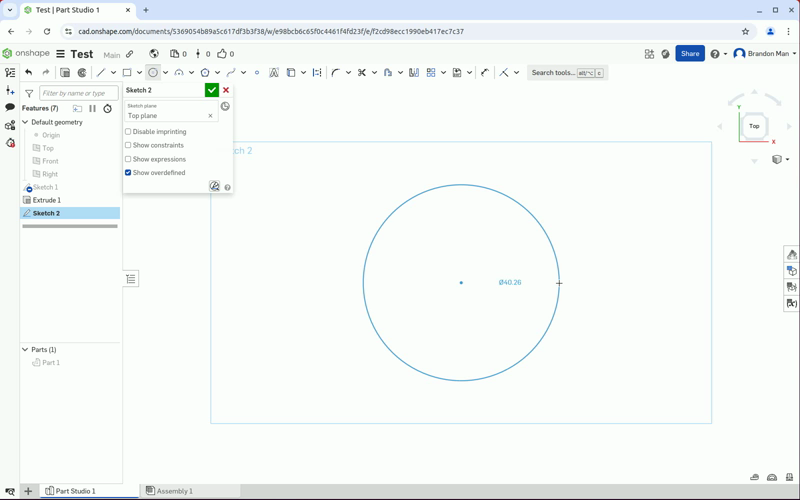
click(559, 282)
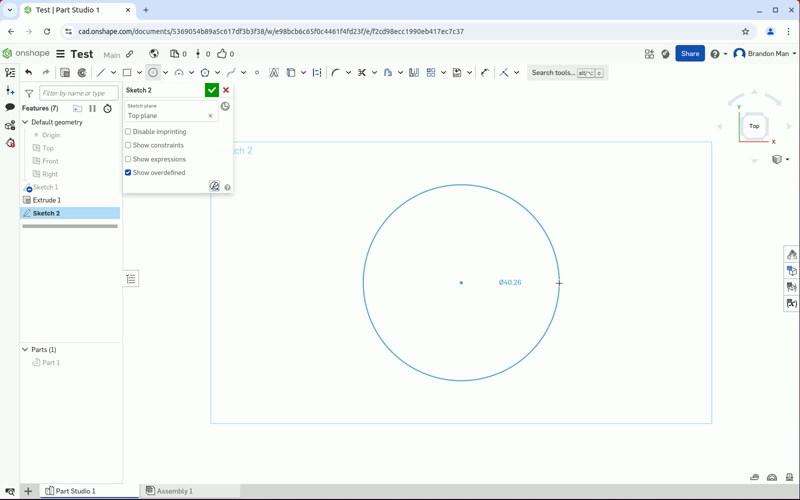
key(esc)
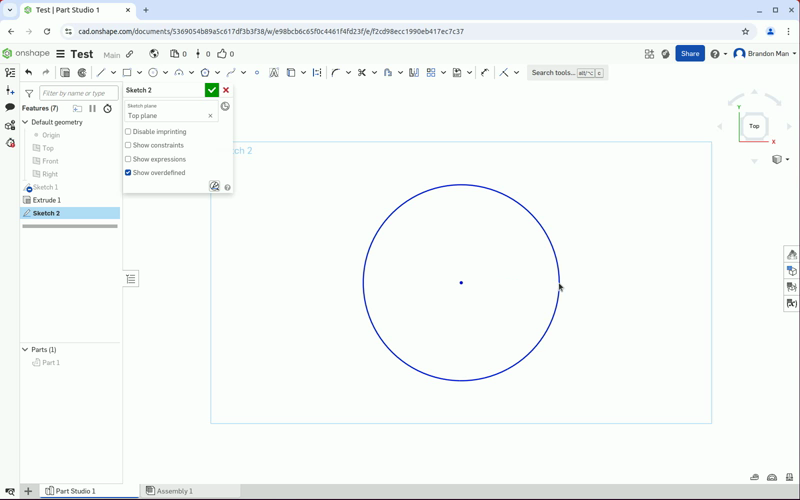
mouse_move(438, 327)
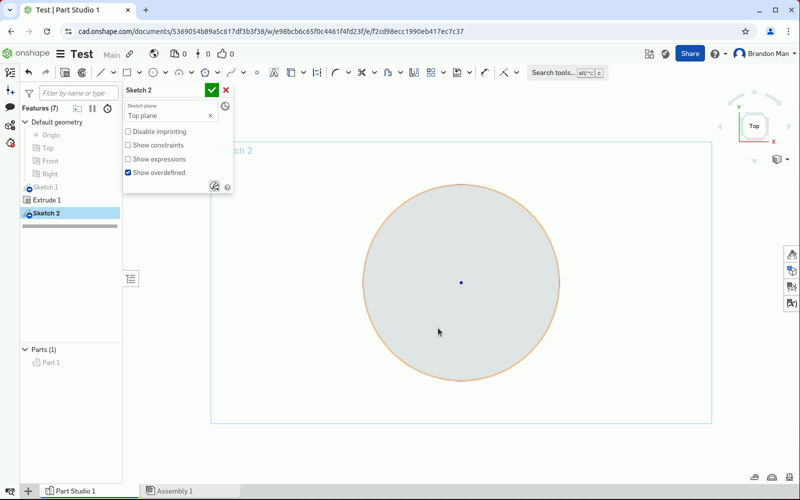
click(438, 327)
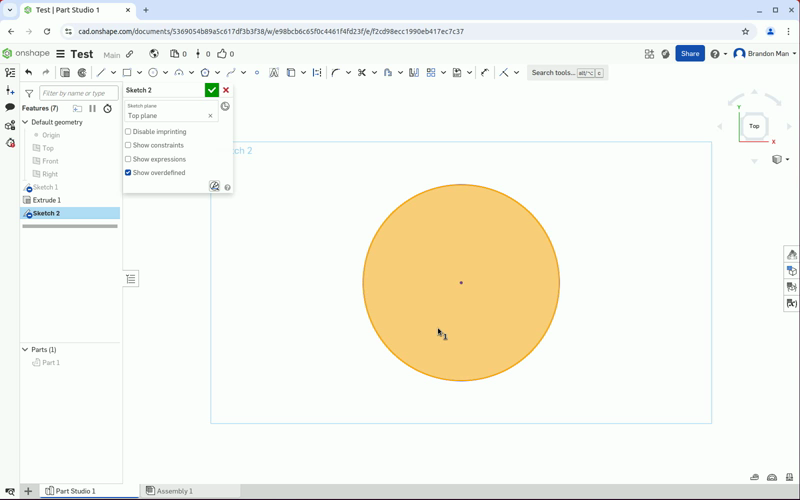
mouse_move(73, 352)
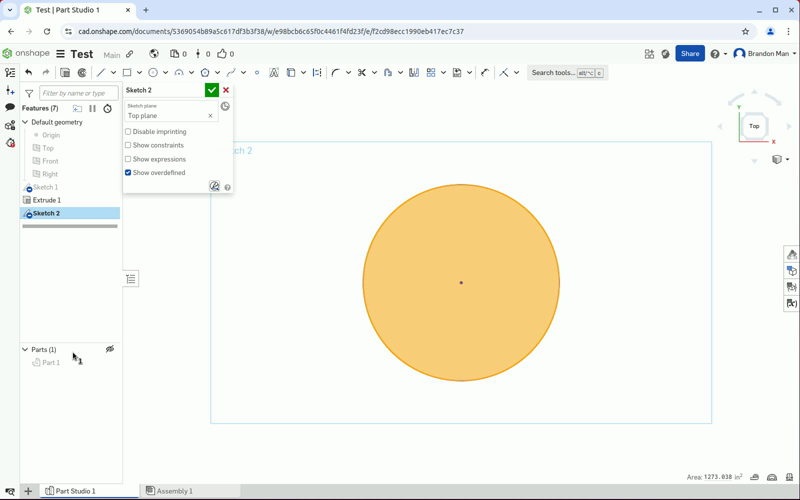
key(shift+y)
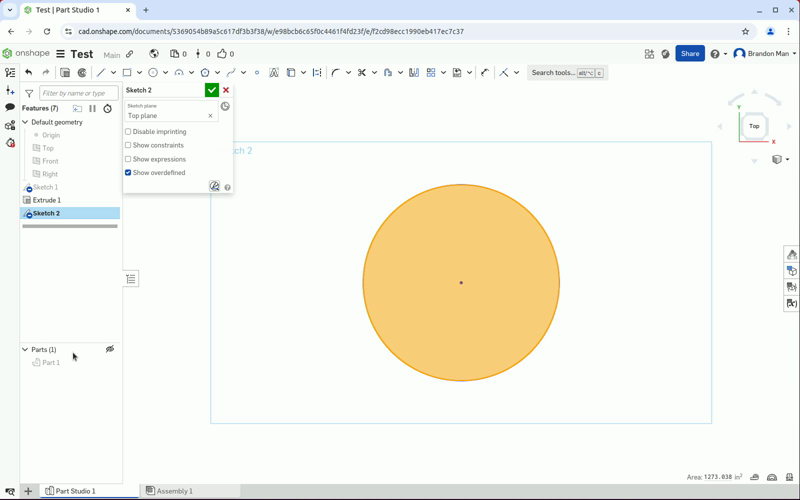
key(shift+e)
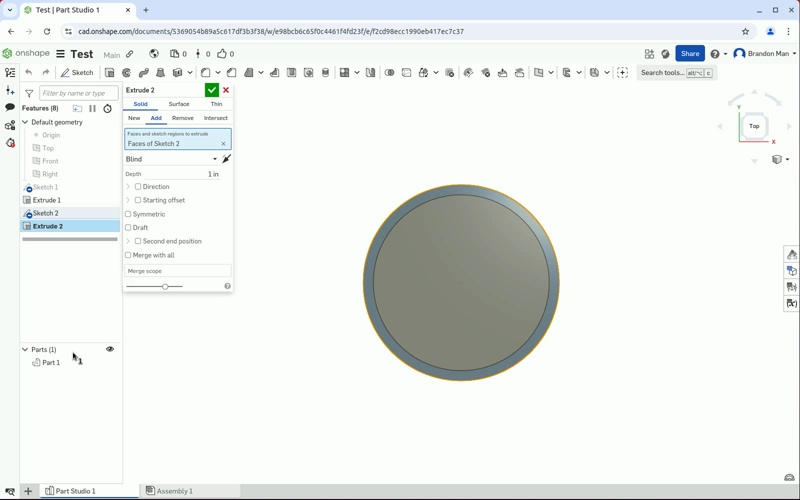
mouse_move(143, 106)
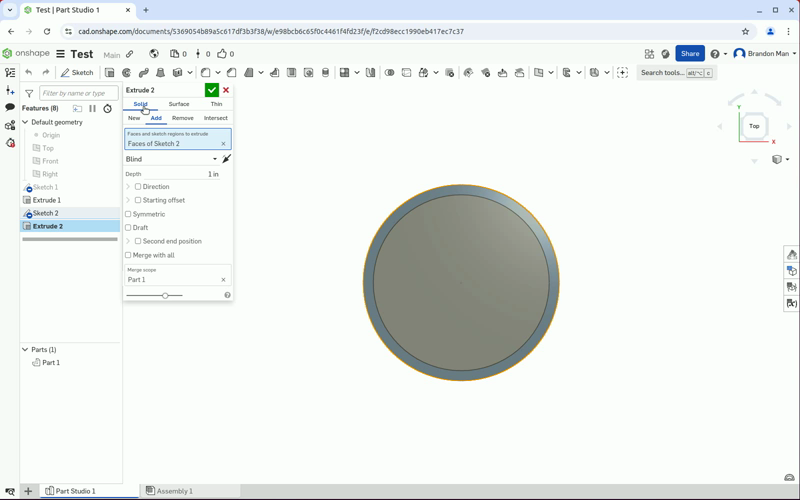
click(143, 106)
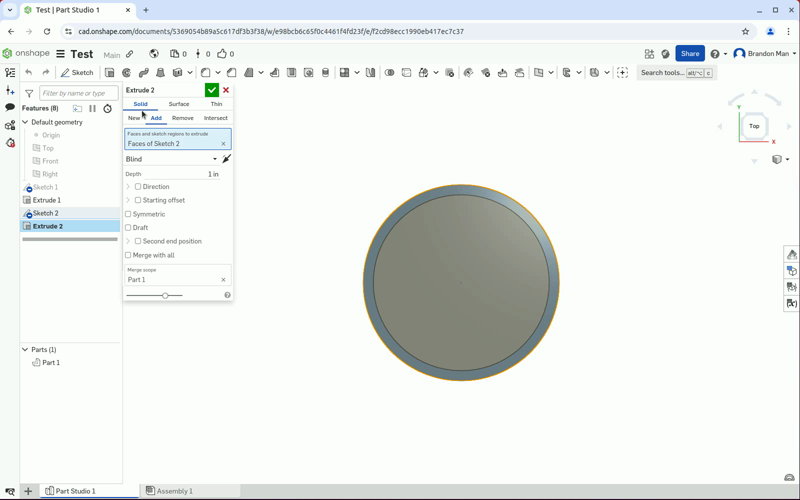
mouse_move(137, 120)
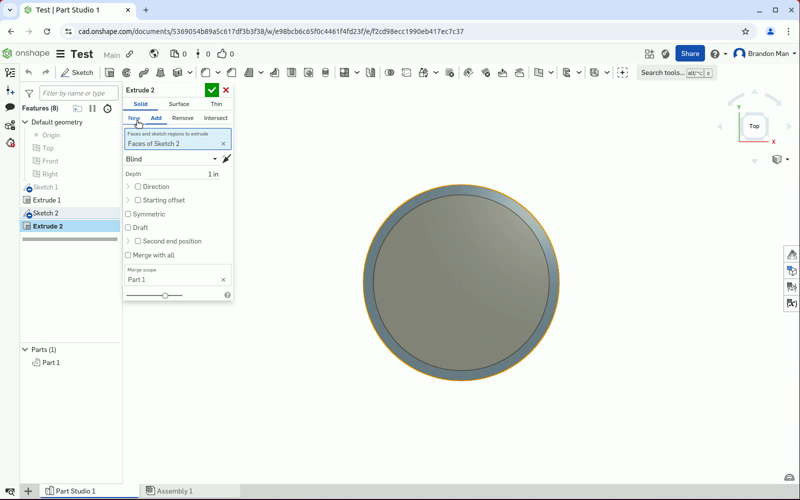
click(137, 120)
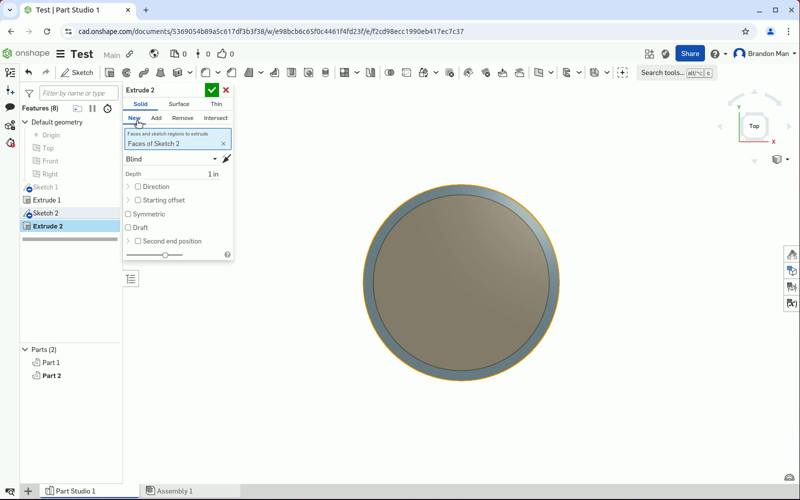
key(tab, 4)
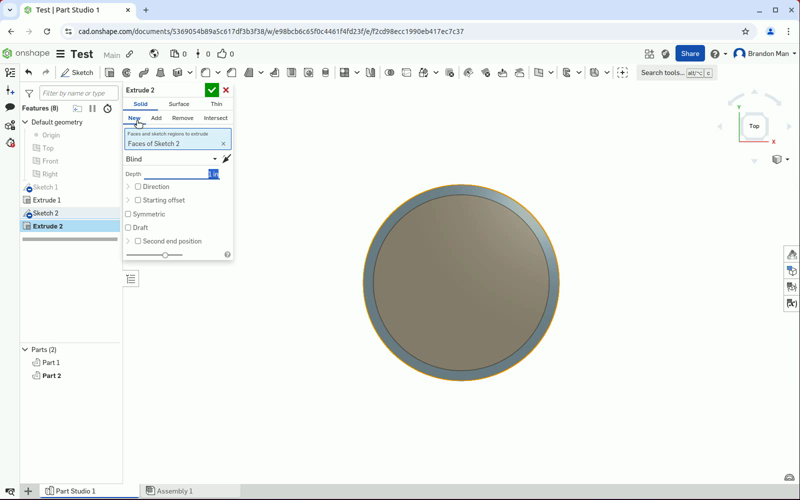
text(1.444)
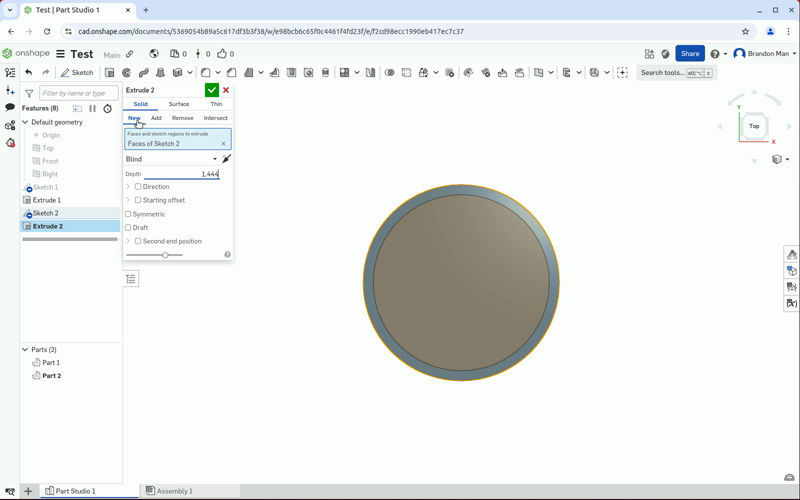
key(enter)
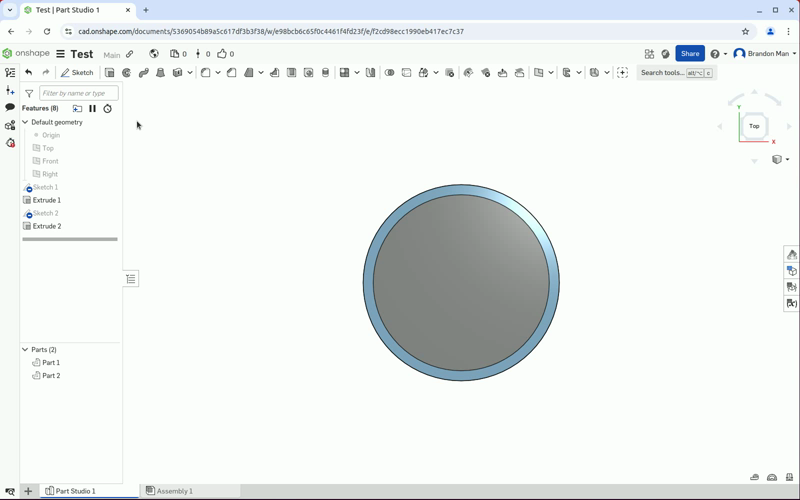
key(shift+h)
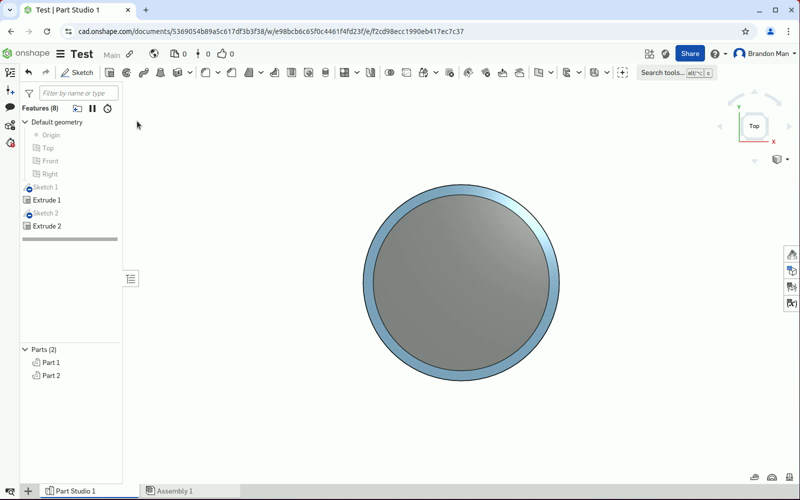
key(shift+h)
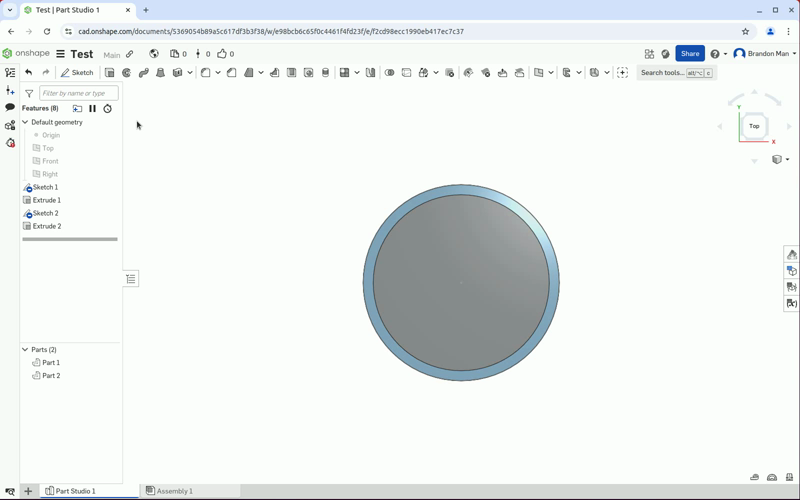
key(shift+7)
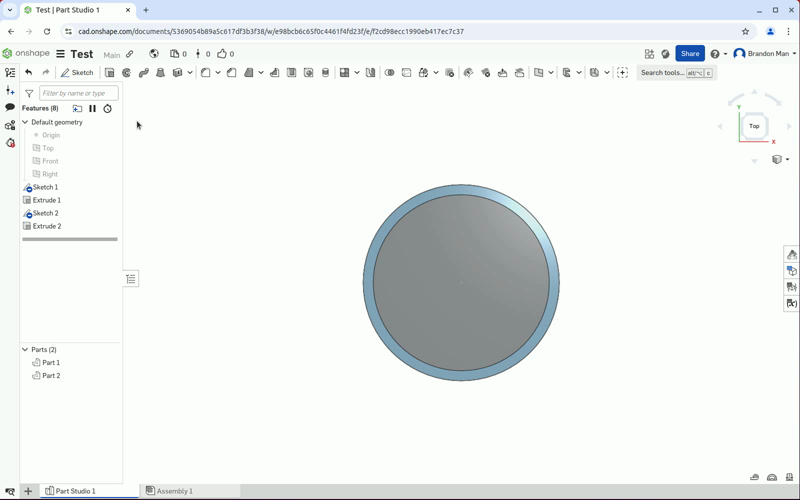
key(up, 3)
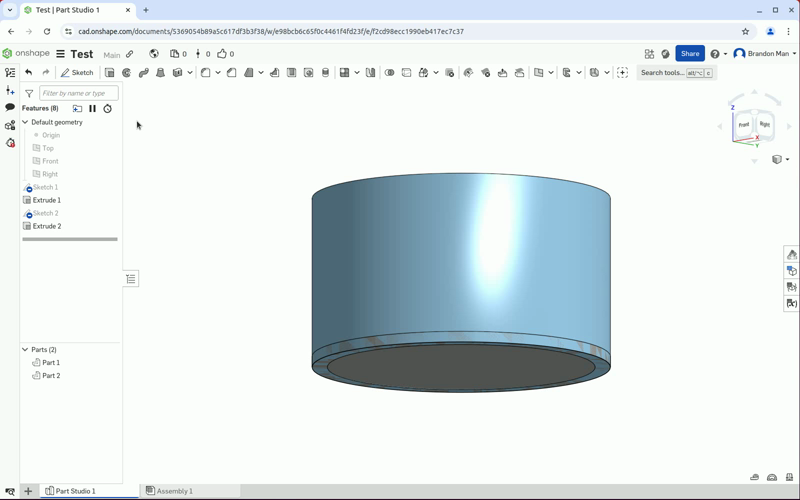
key(left, 3)
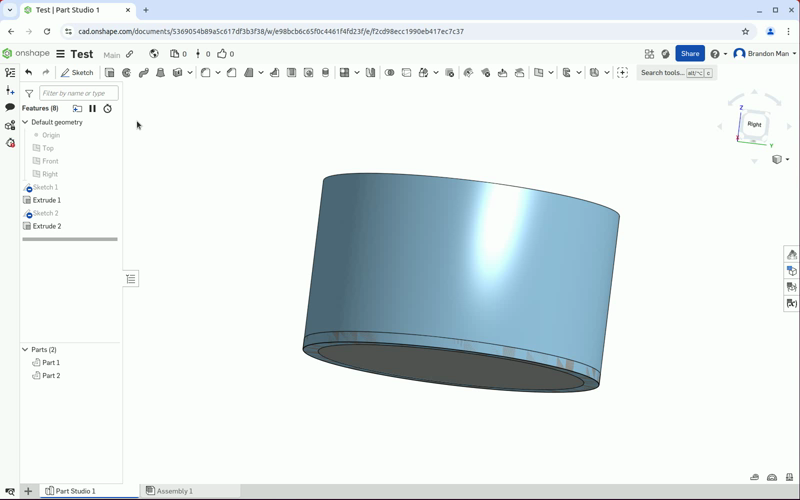
key(right, 3)
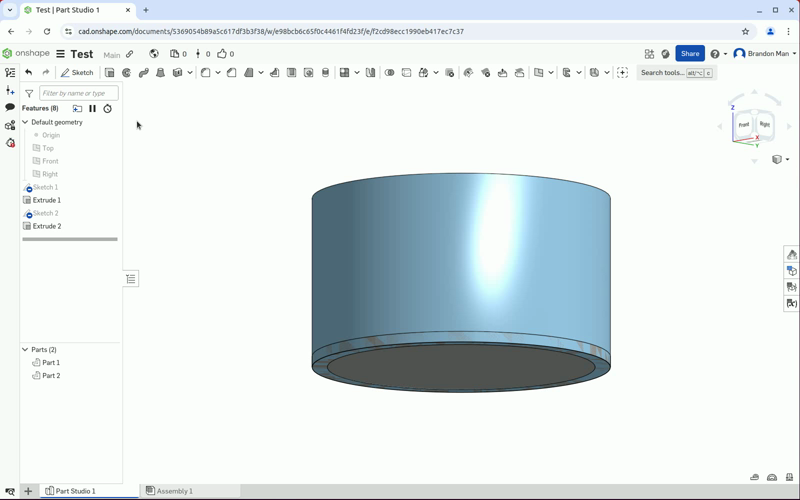
key(down, 3)
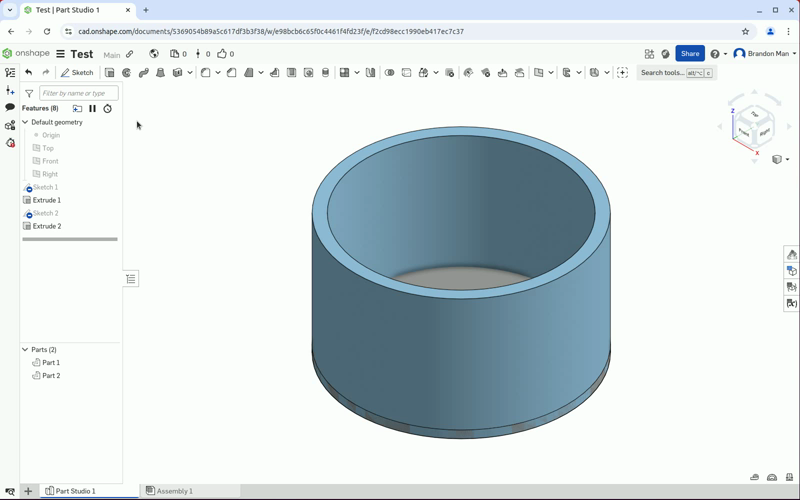
mouse_move(73, 189)
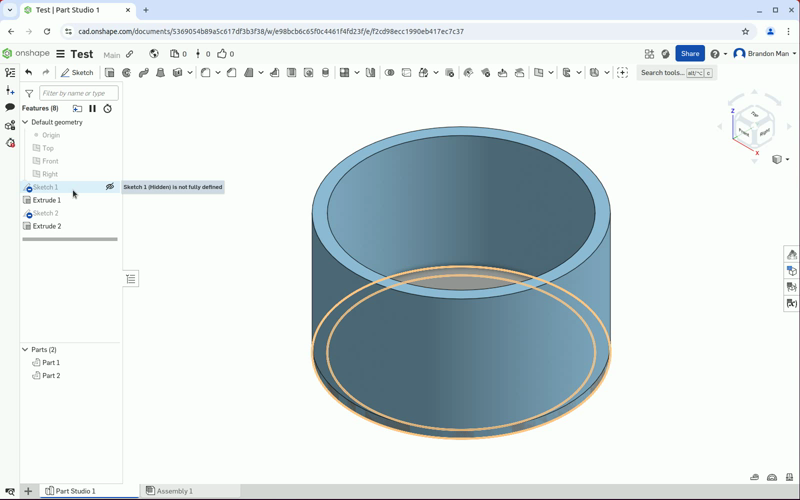
click(73, 189)